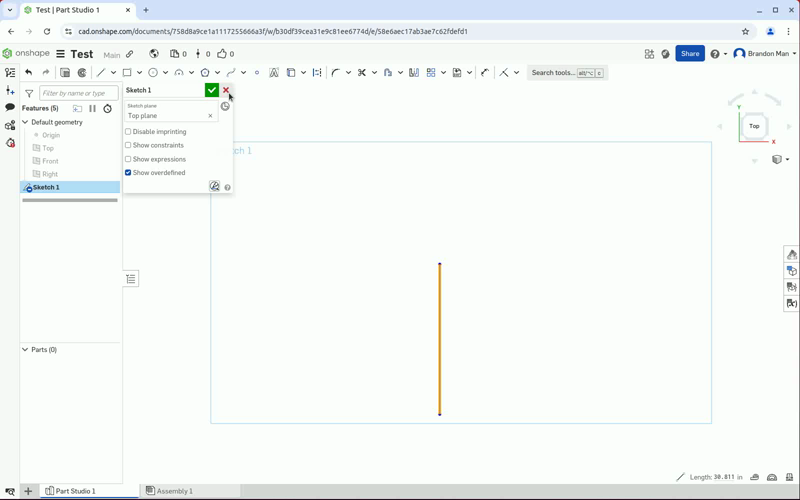
key(shift+h)
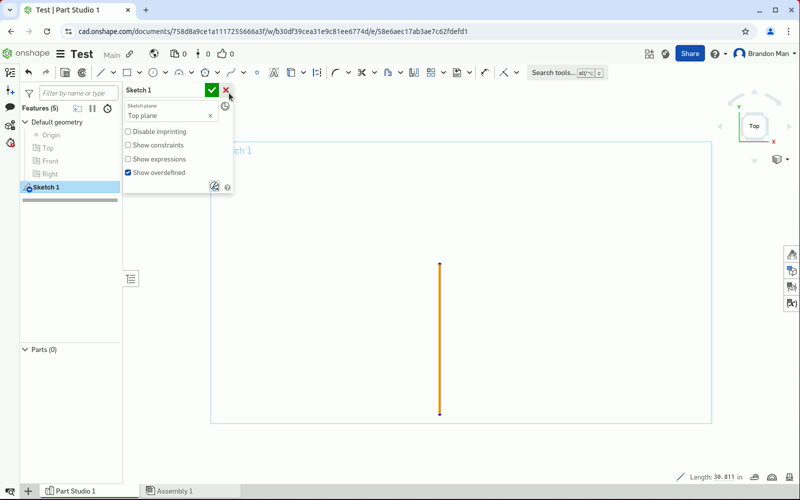
key(shift+s)
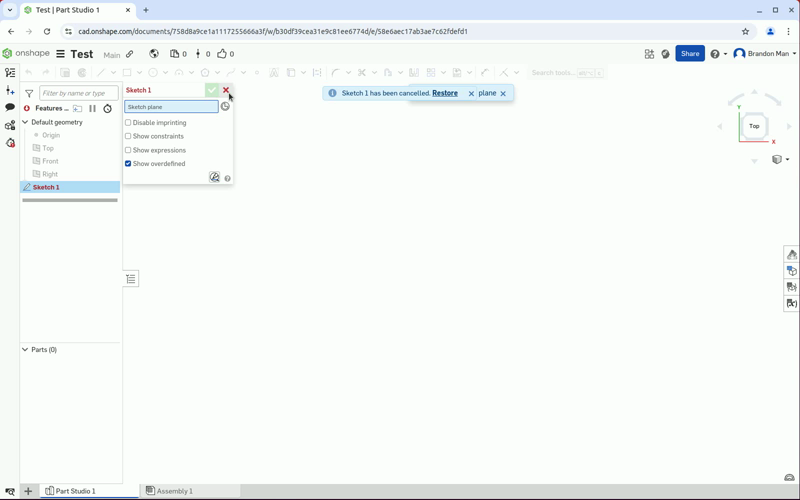
mouse_move(73, 150)
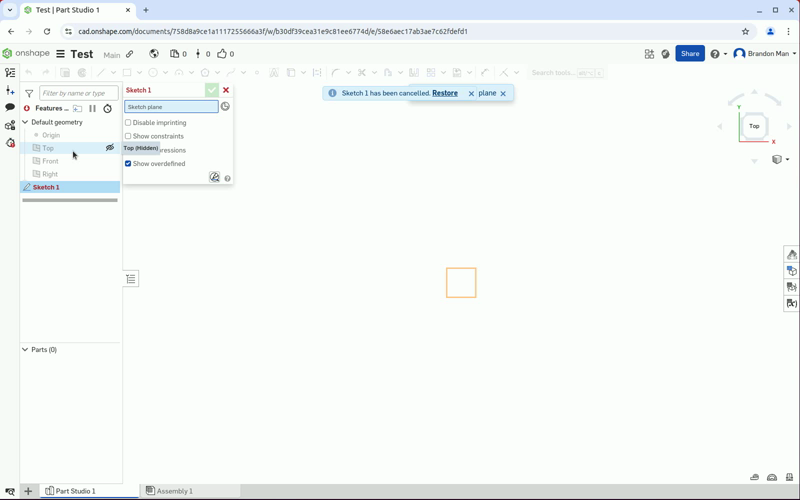
click(73, 150)
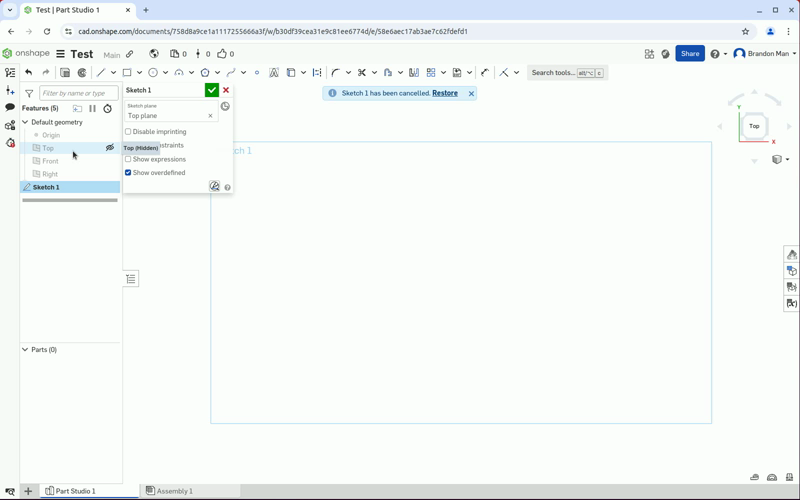
mouse_move(73, 352)
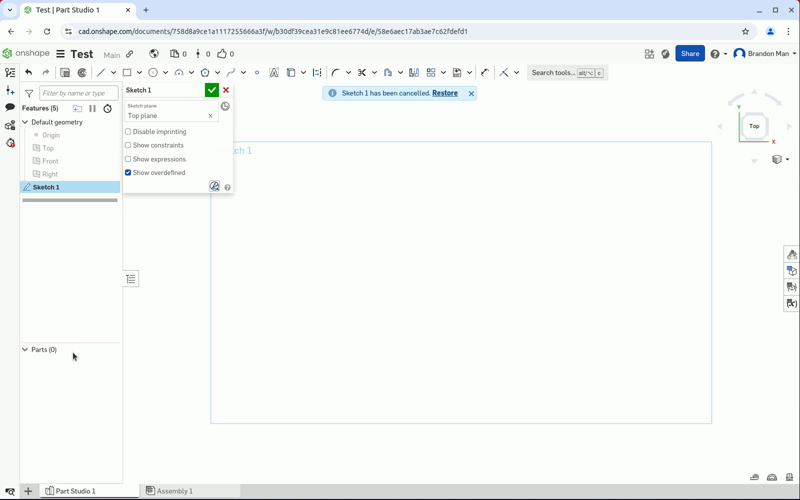
key(y)
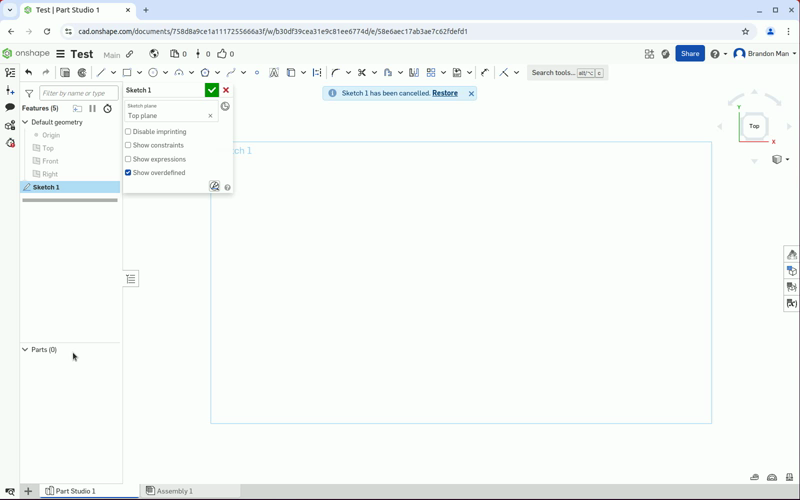
key(l)
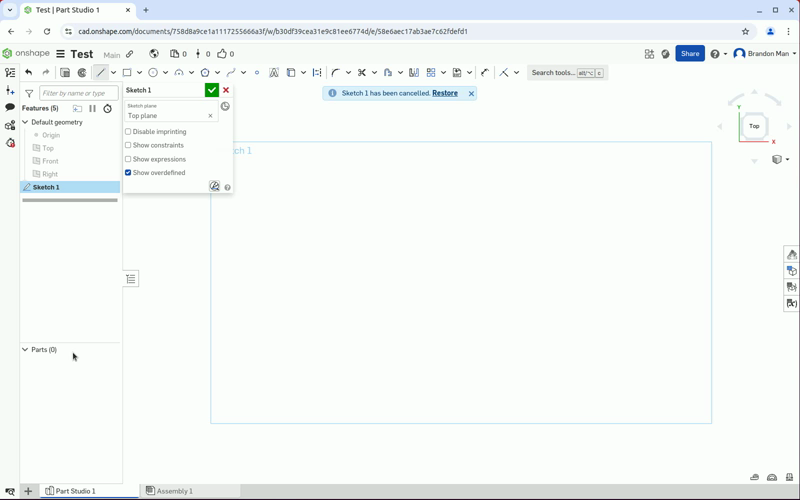
key_down(shift)
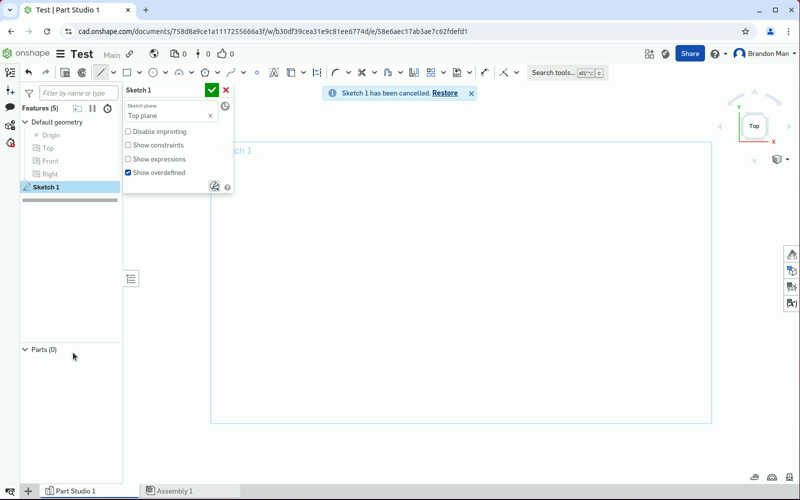
mouse_move(348, 368)
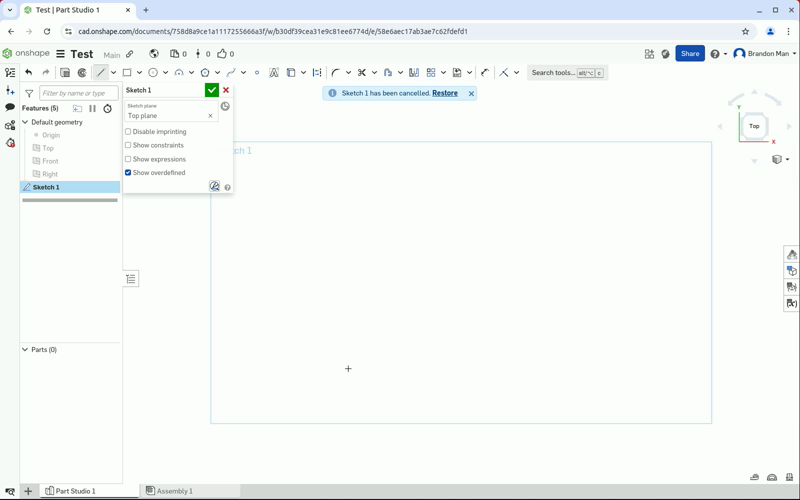
click(348, 368)
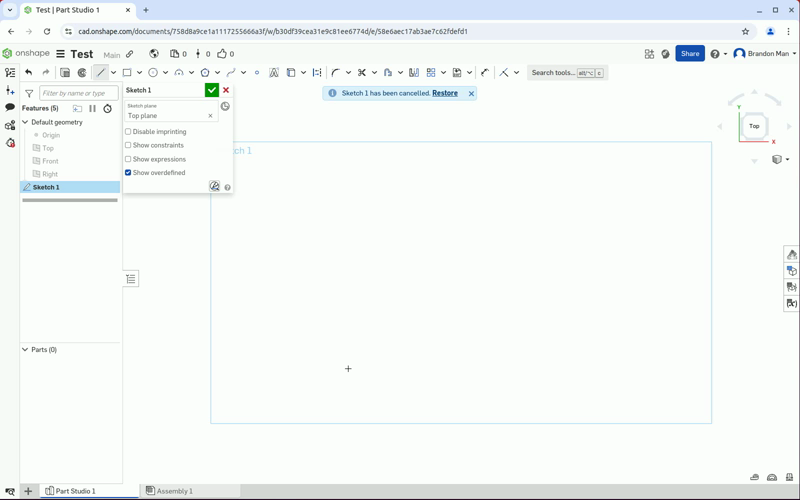
key_up(shift)
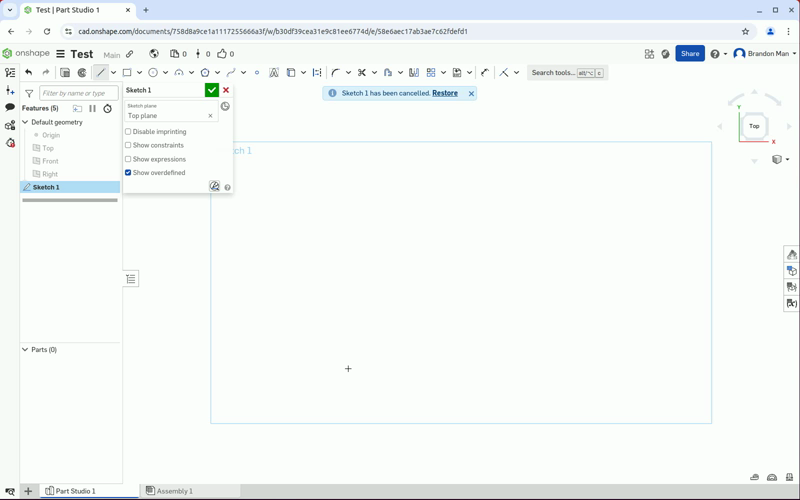
key_down(shift)
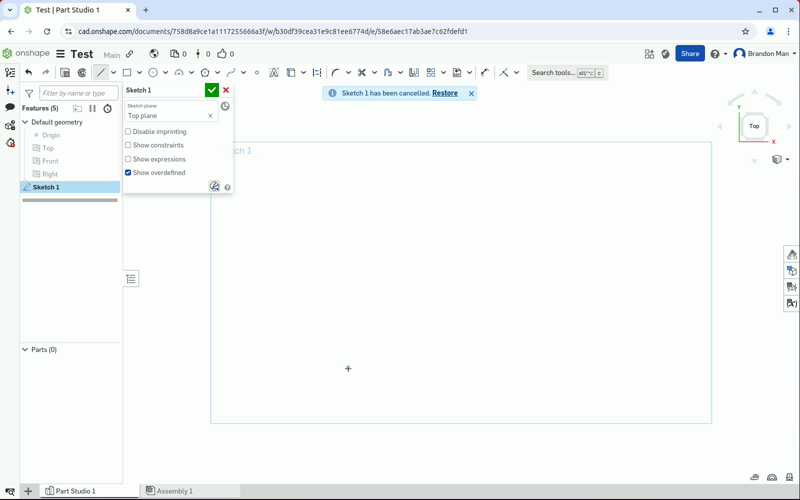
mouse_move(572, 368)
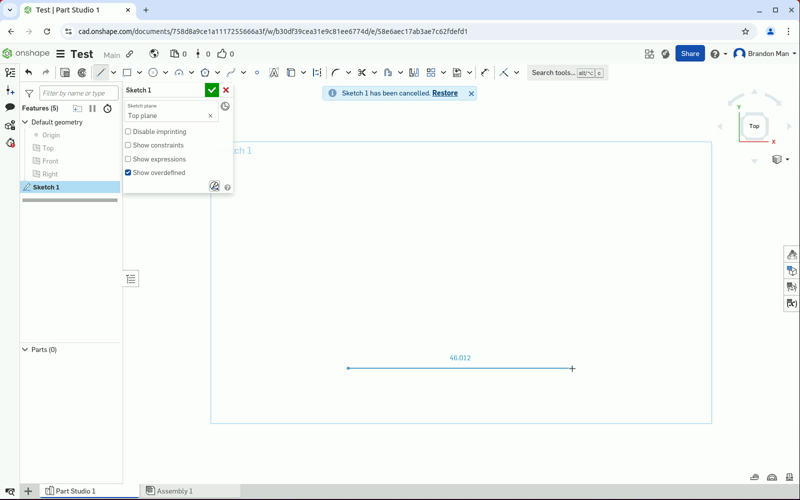
click(572, 368)
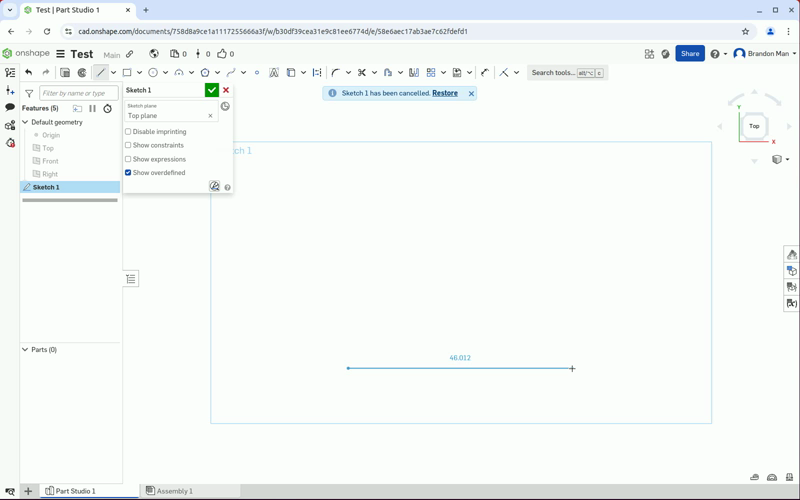
key_up(shift)
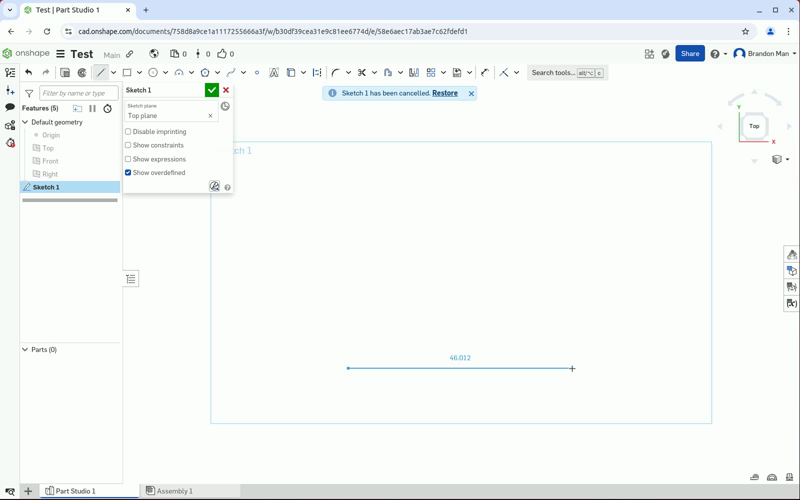
key_down(shift)
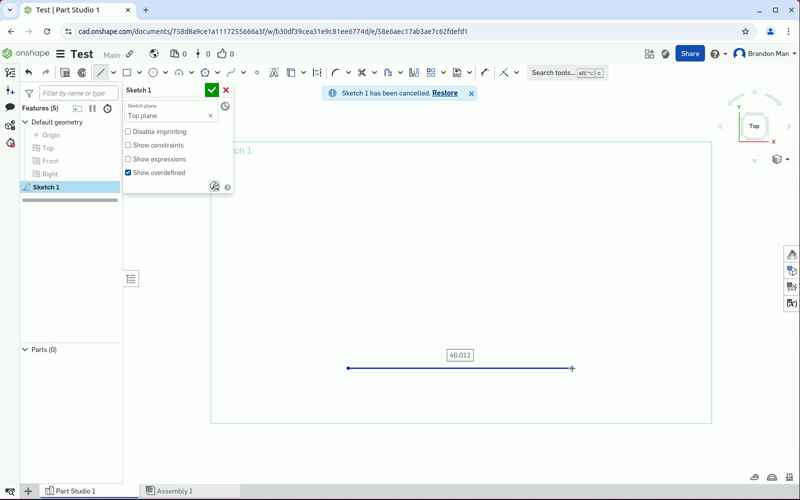
mouse_move(572, 196)
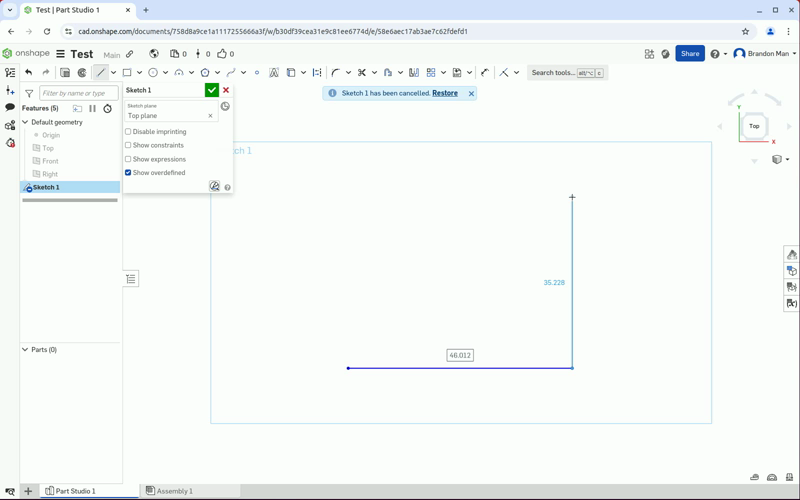
click(572, 196)
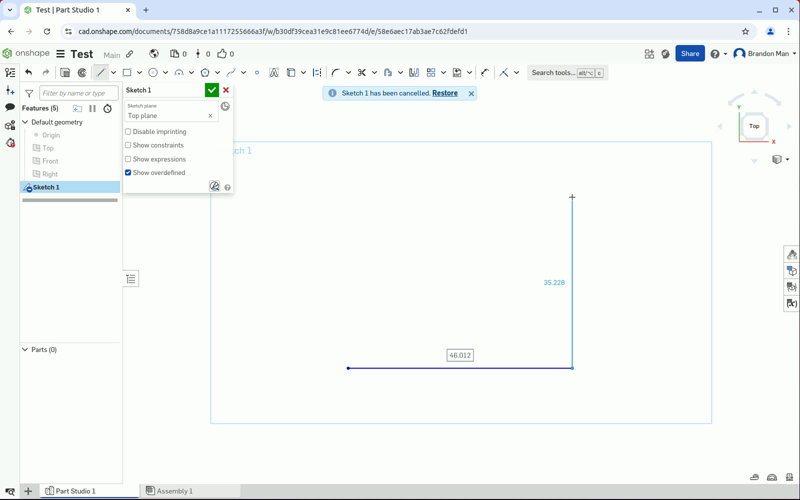
key_up(shift)
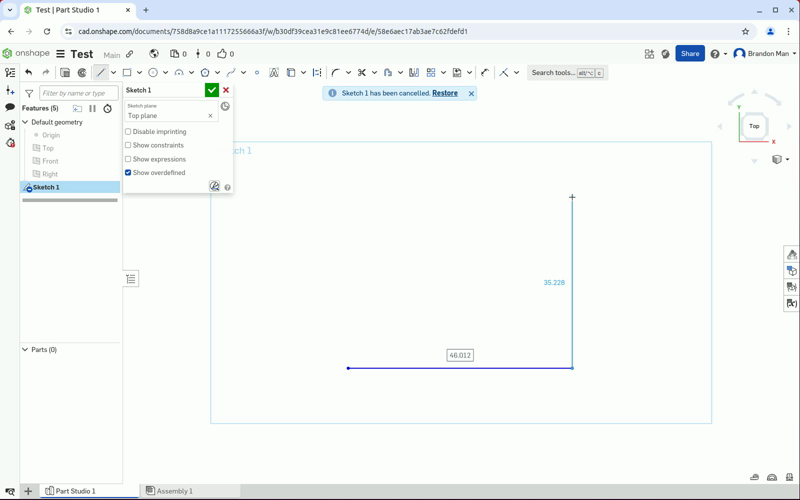
key_down(shift)
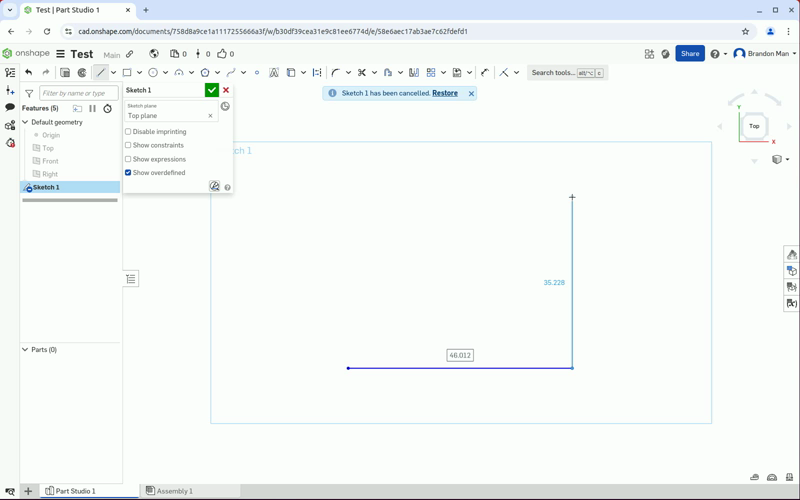
mouse_move(348, 196)
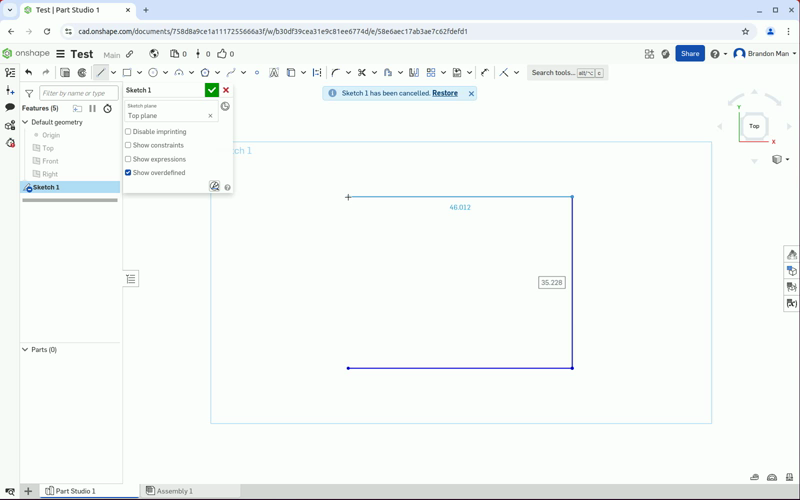
click(348, 196)
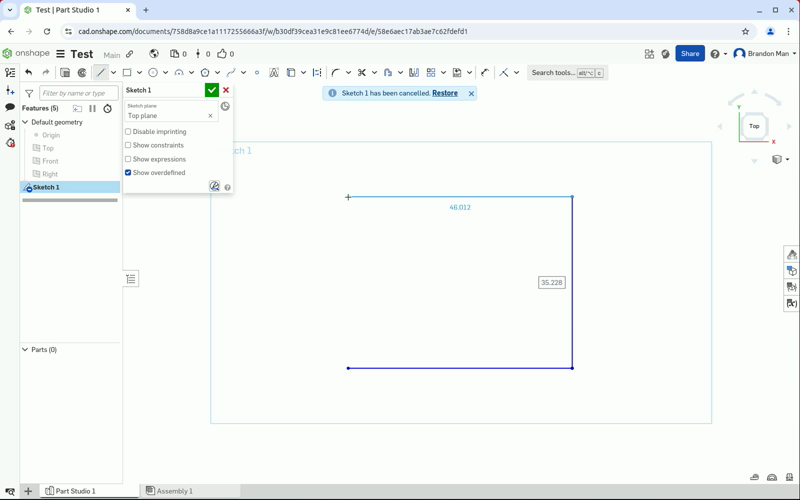
key_up(shift)
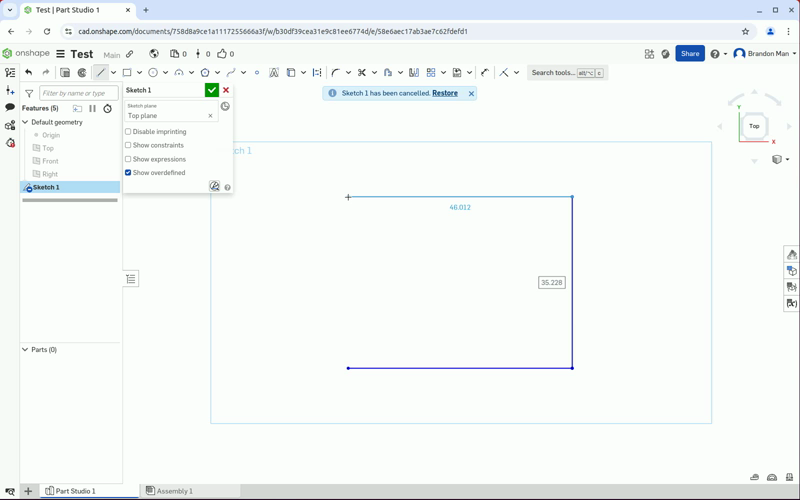
key_down(shift)
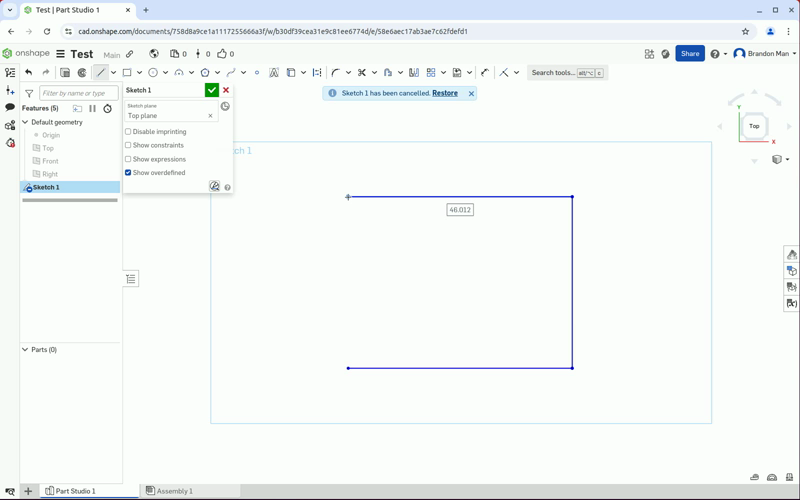
mouse_move(348, 368)
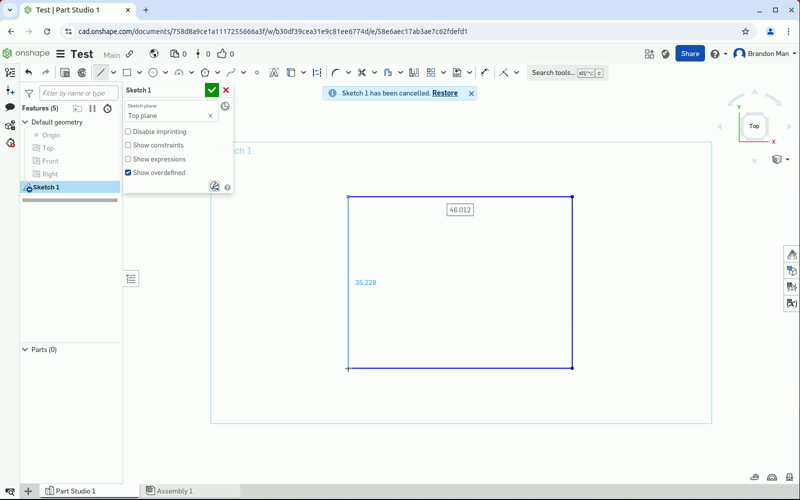
key_up(shift)
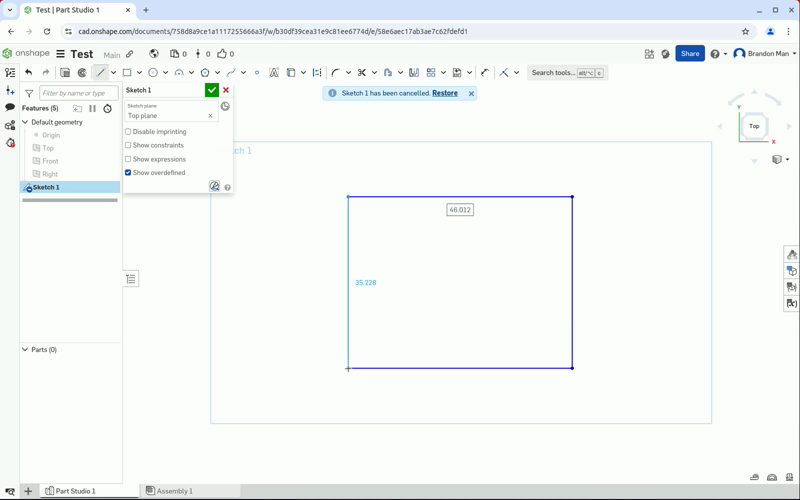
click(348, 368)
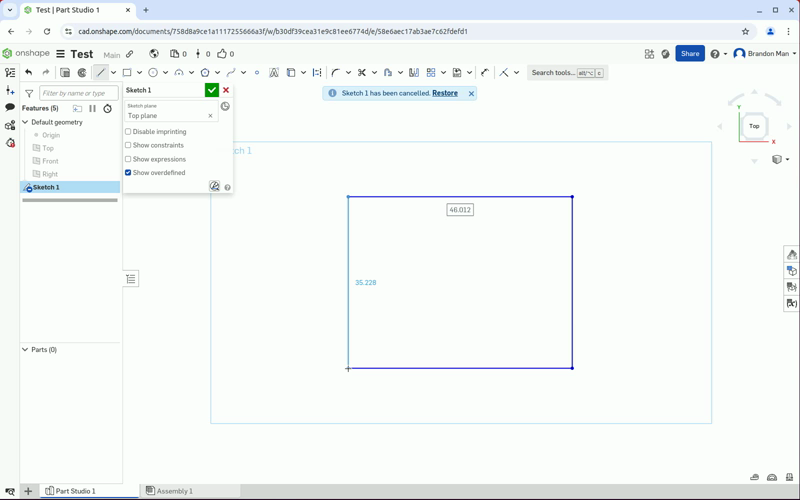
key(esc)
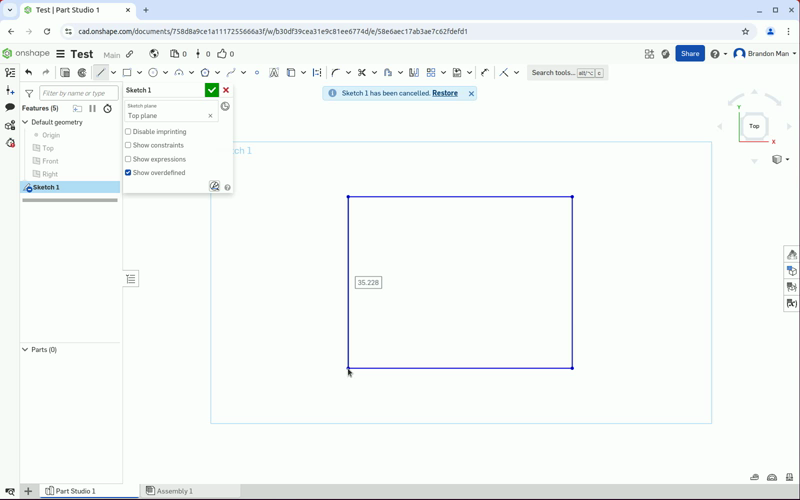
mouse_move(384, 282)
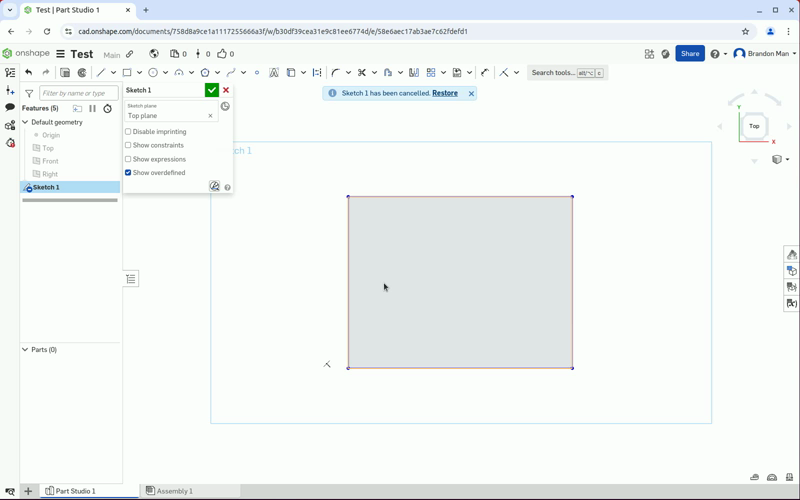
click(384, 282)
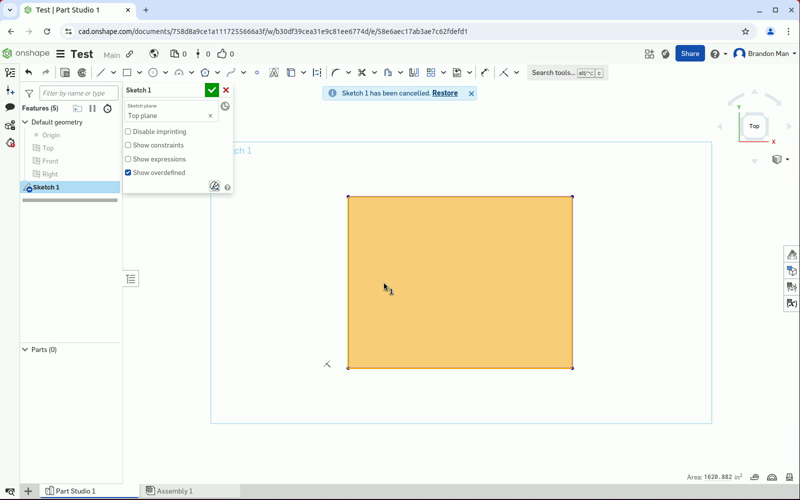
mouse_move(73, 352)
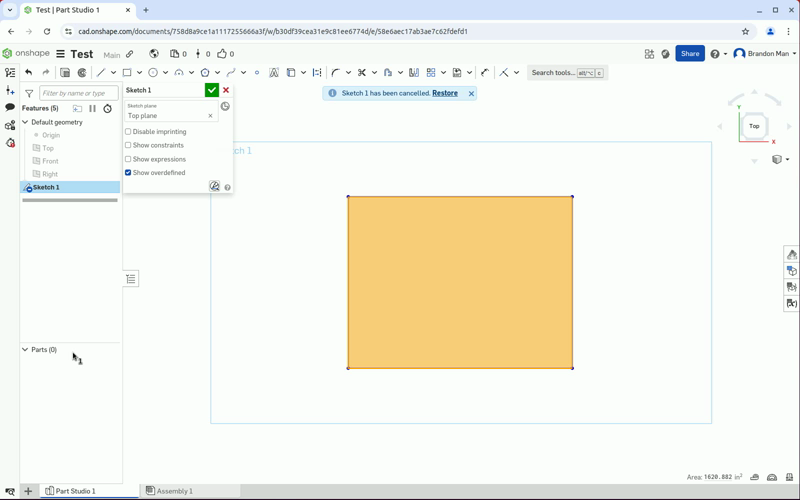
key(shift+y)
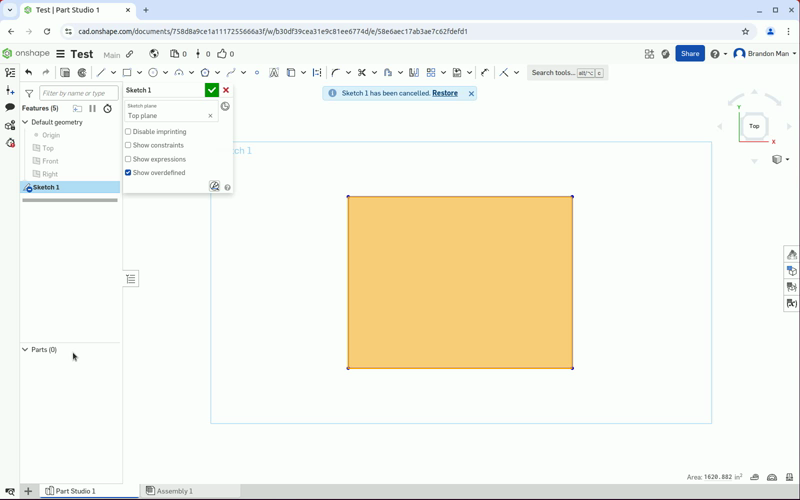
key(shift+e)
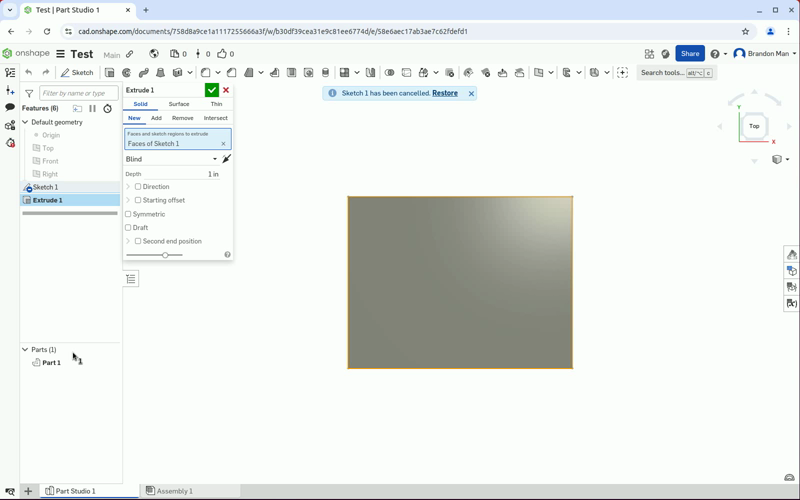
mouse_move(143, 106)
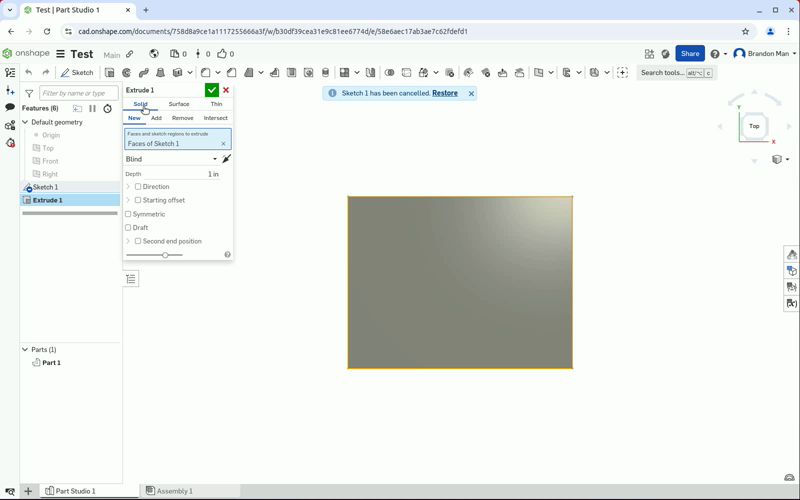
click(143, 106)
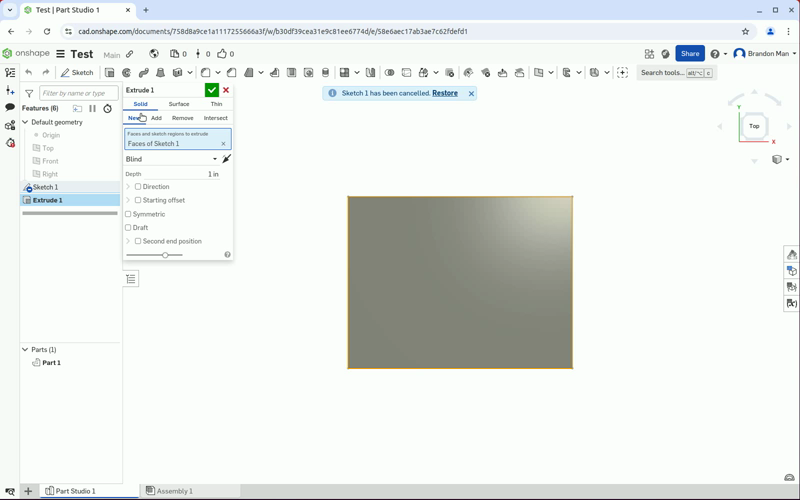
mouse_move(137, 120)
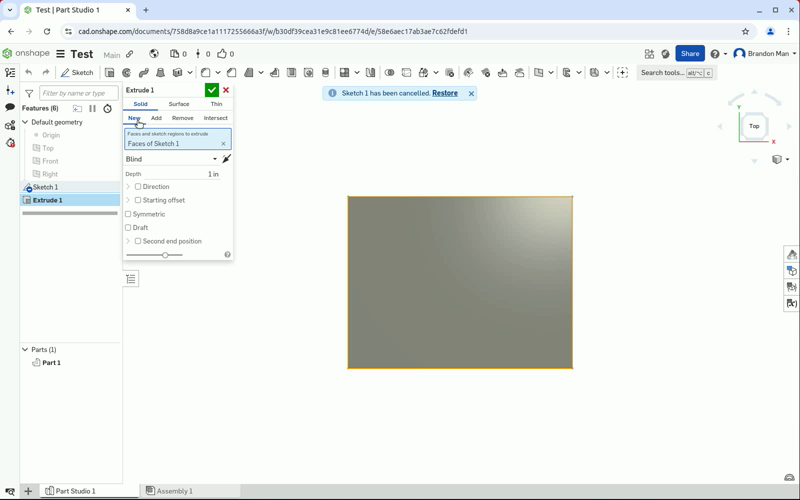
click(137, 120)
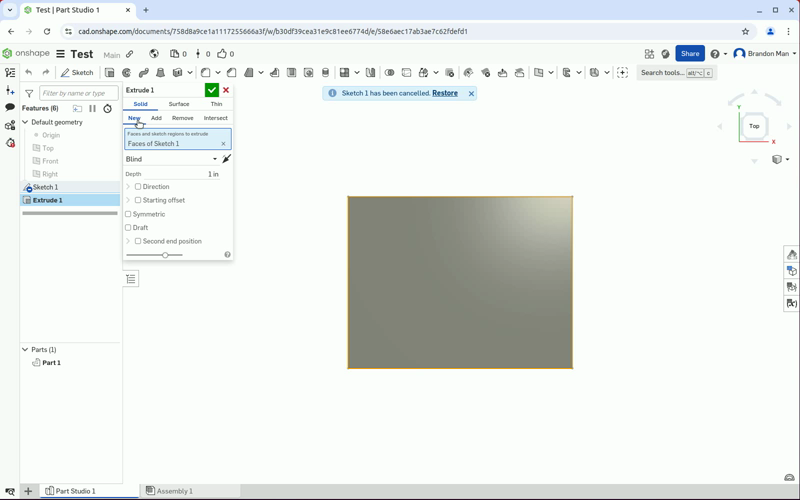
key(tab, 4)
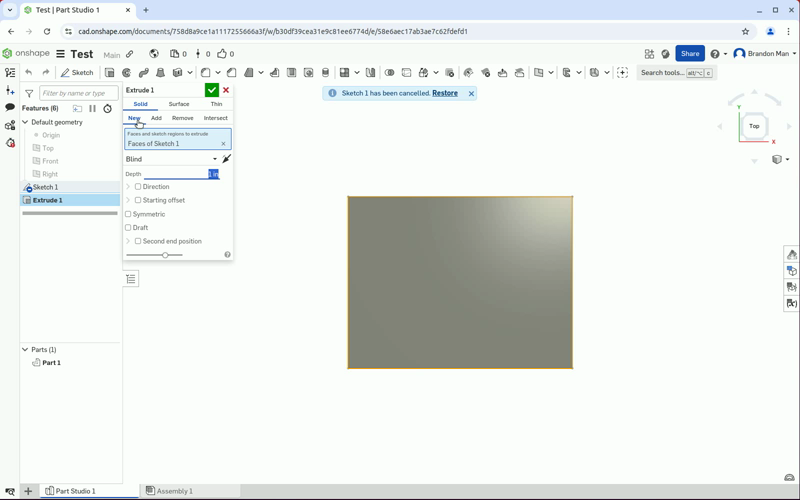
text(8.425)
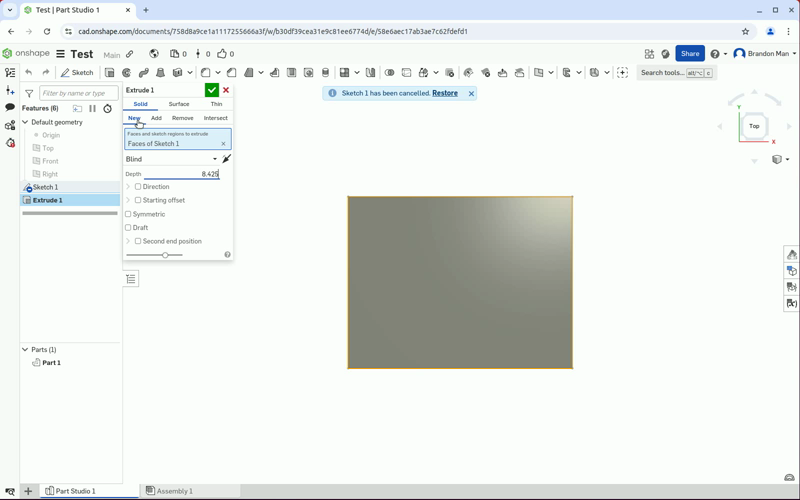
key(enter)
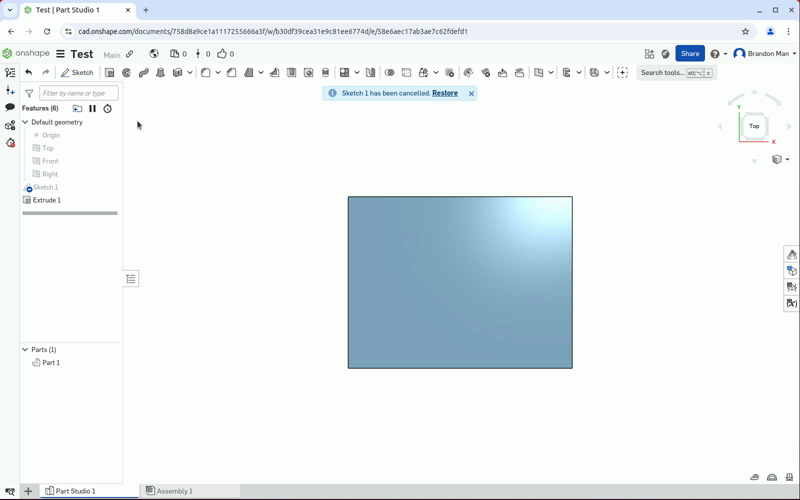
key(shift+h)
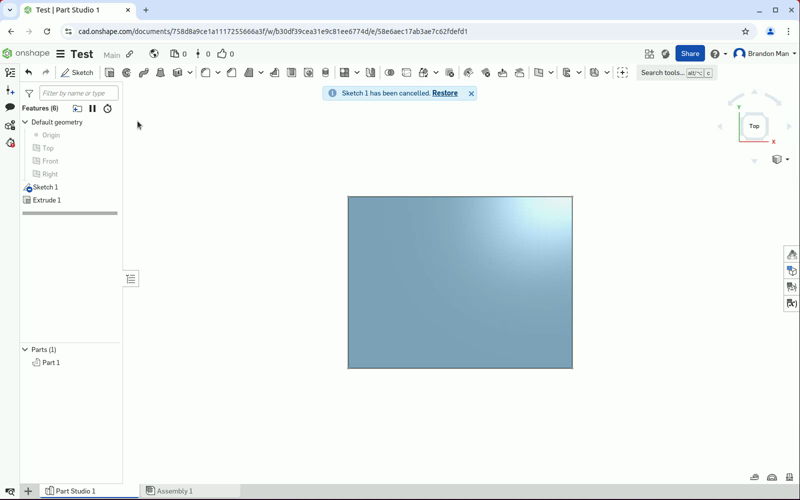
key(shift+h)
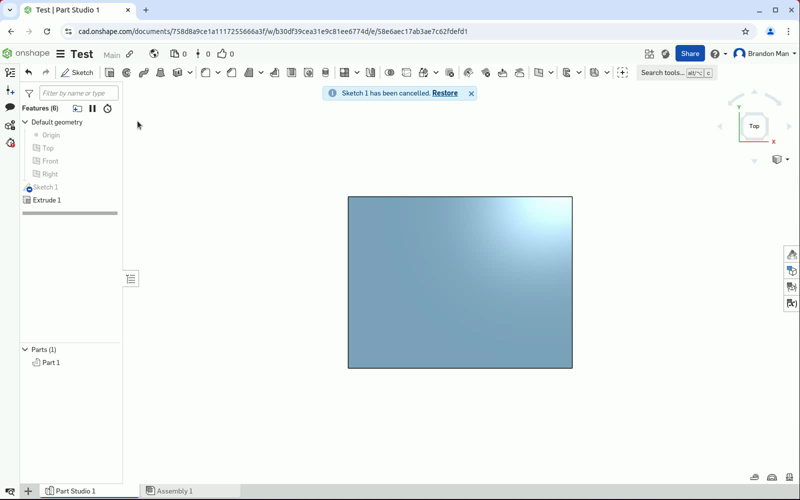
mouse_move(73, 189)
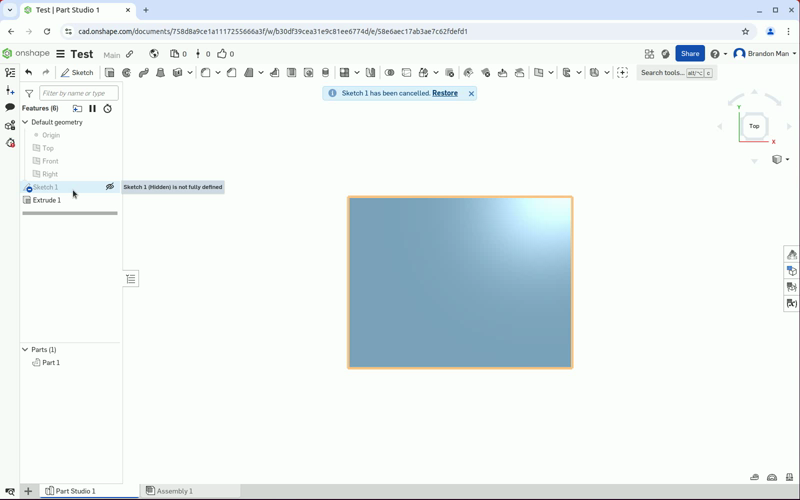
click(73, 189)
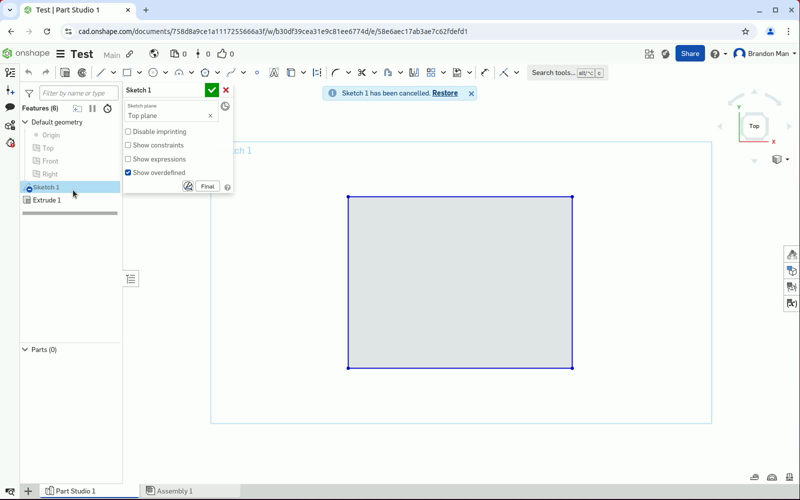
mouse_move(229, 92)
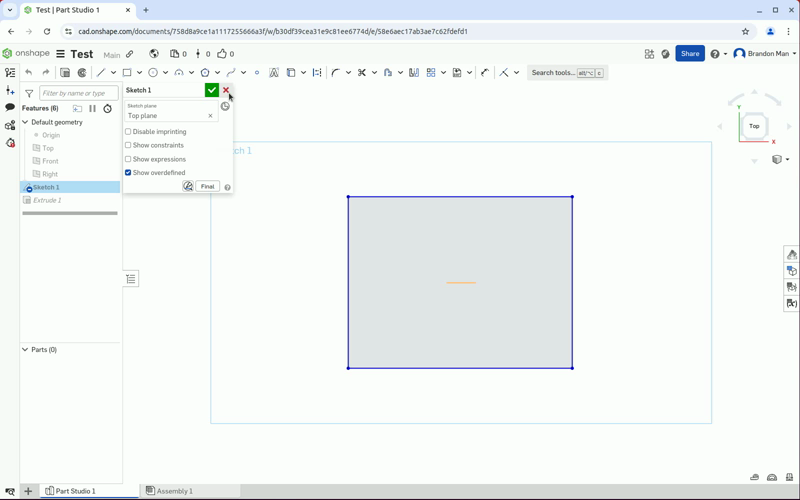
click(229, 92)
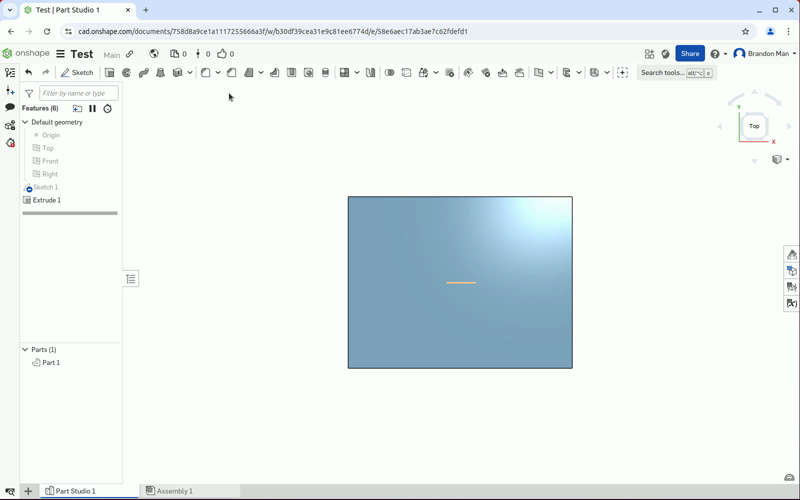
mouse_move(541, 75)
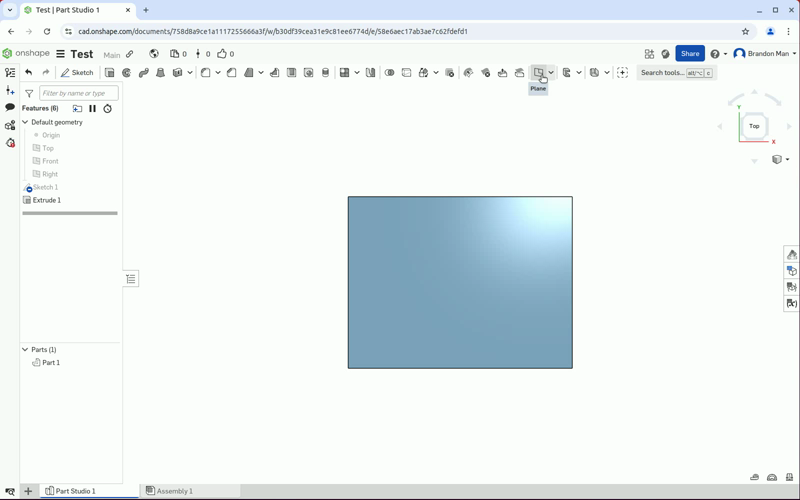
click(541, 75)
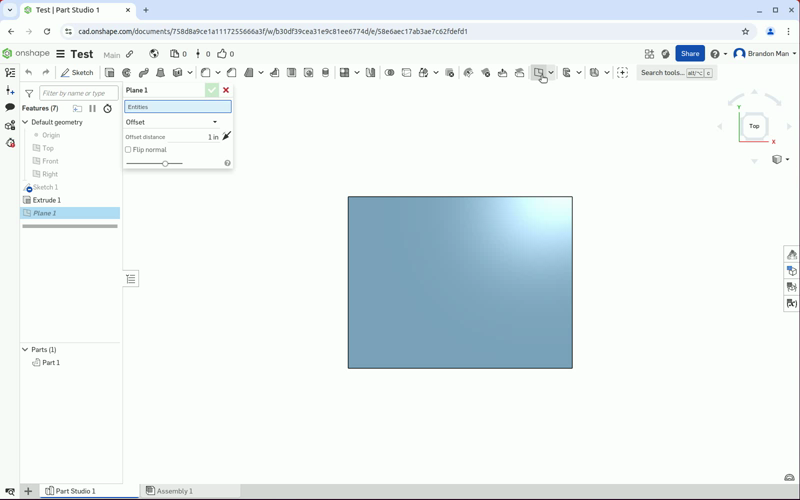
mouse_move(73, 150)
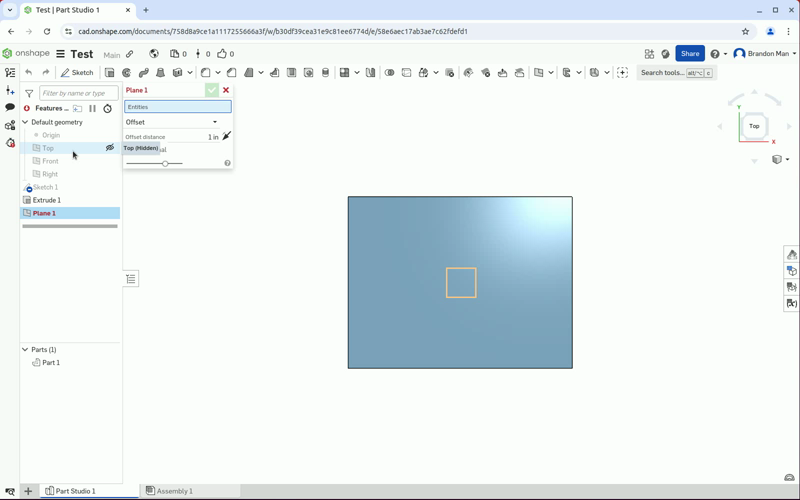
click(73, 150)
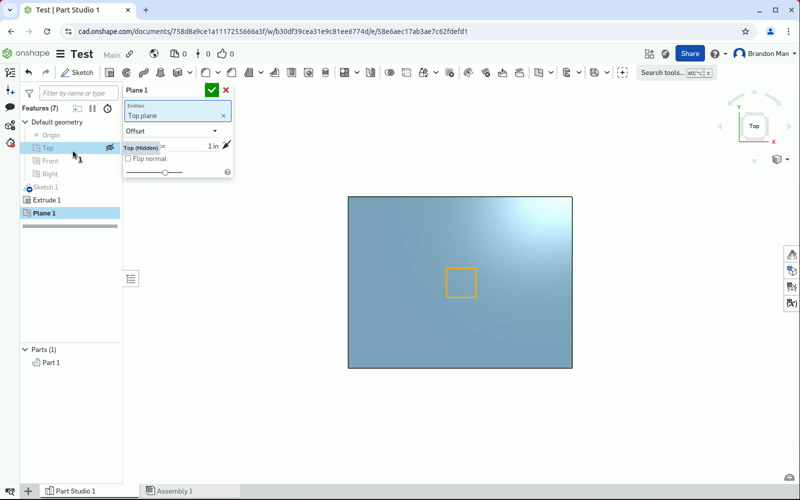
key(tab, 2)
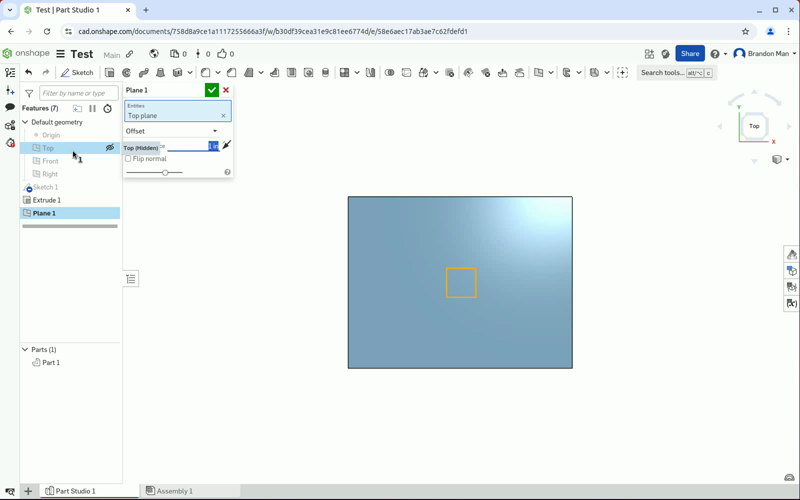
text(8.411)
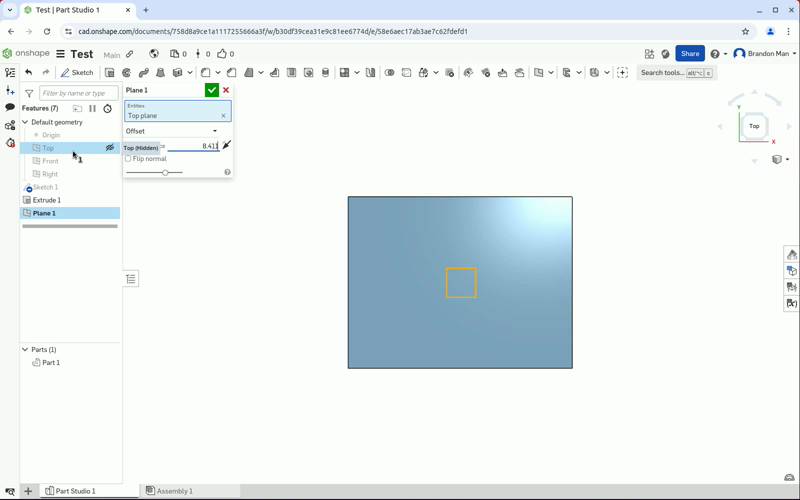
key(enter, 2)
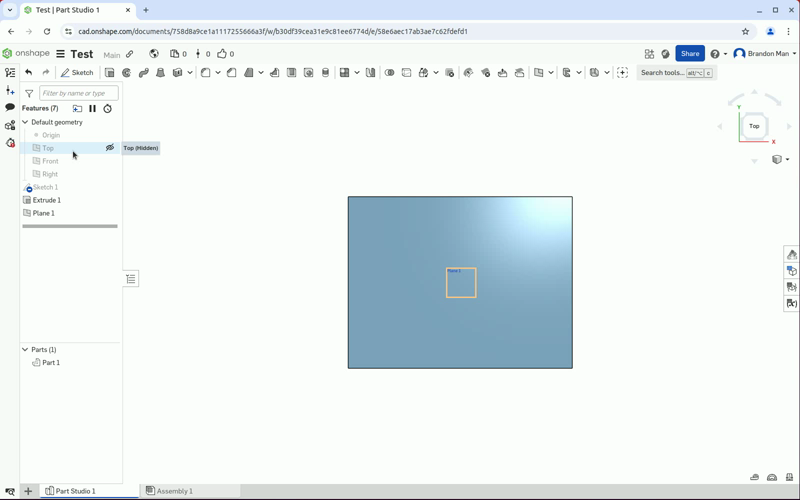
key(shift+s)
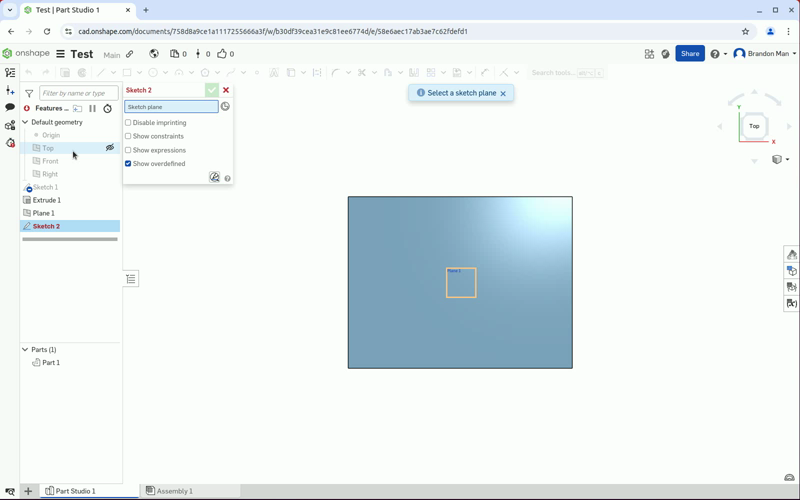
mouse_move(73, 215)
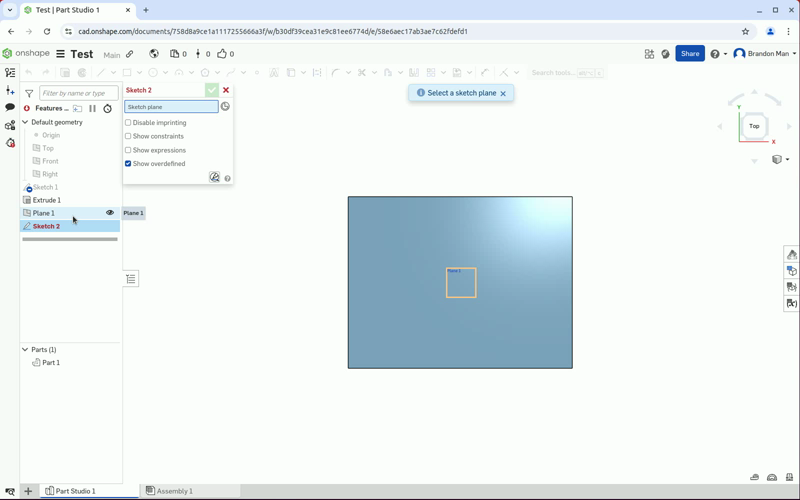
click(73, 215)
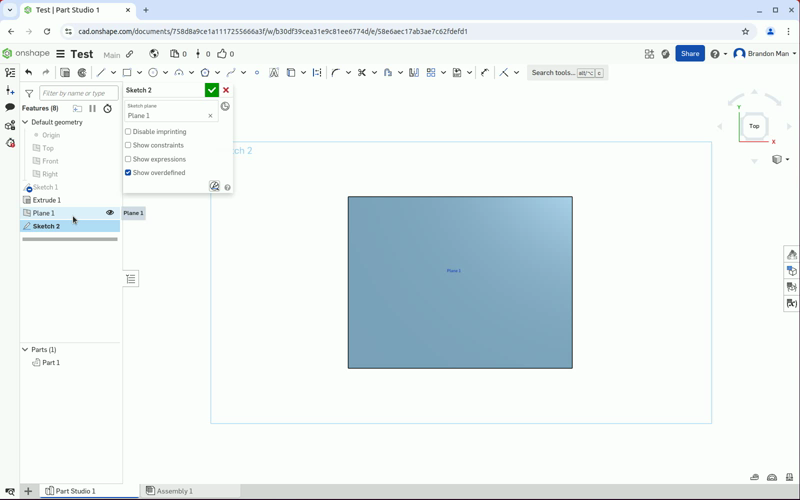
mouse_move(73, 352)
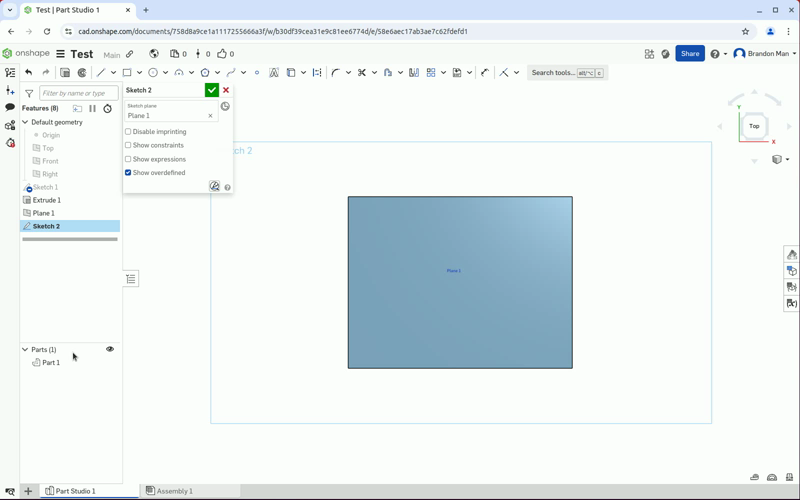
key(y)
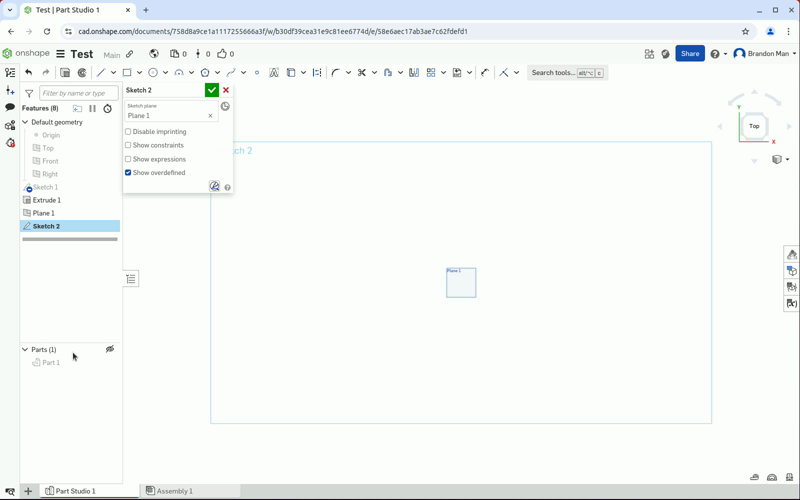
key(c)
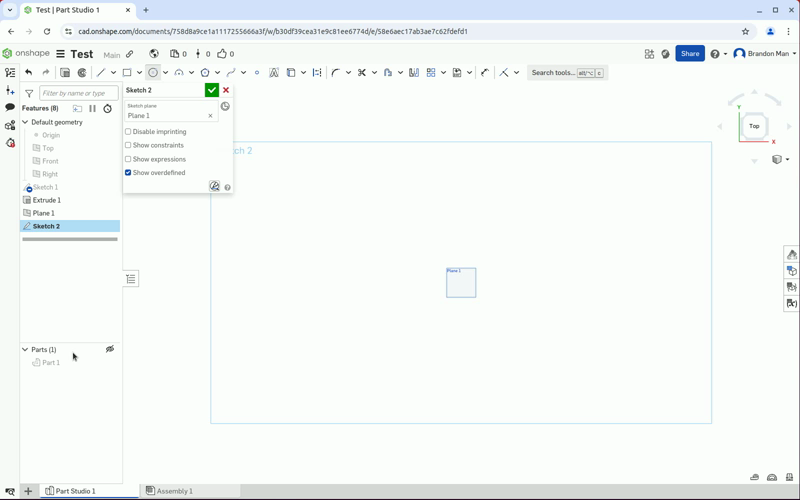
key_down(shift)
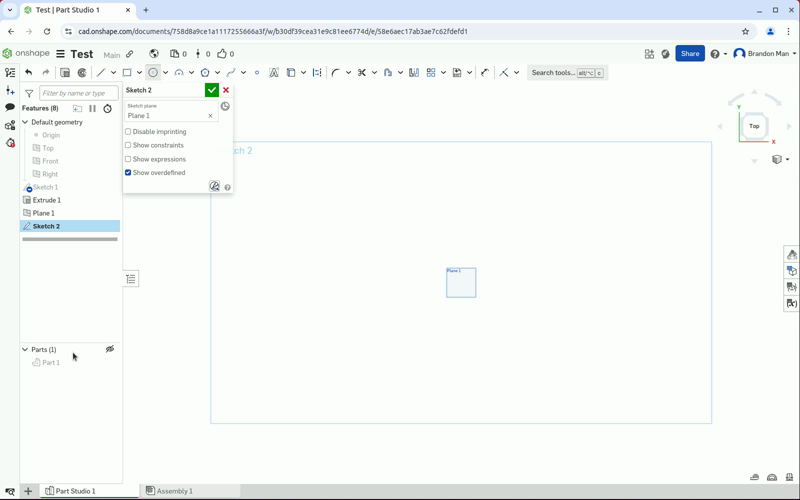
mouse_move(461, 282)
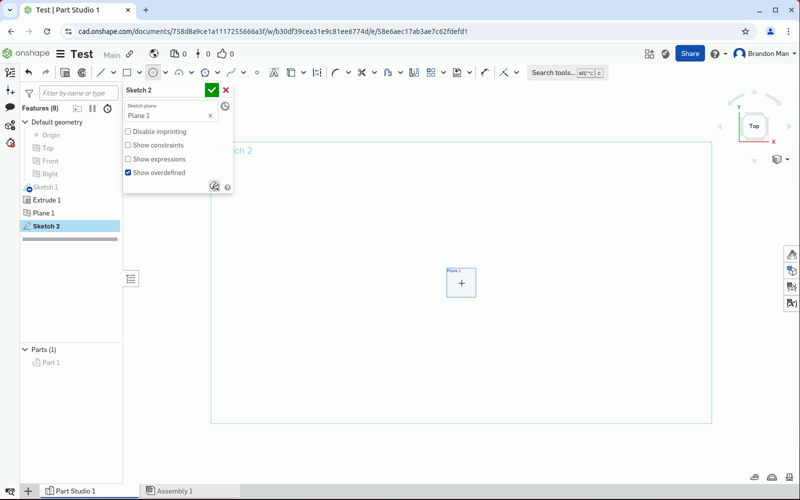
click(461, 282)
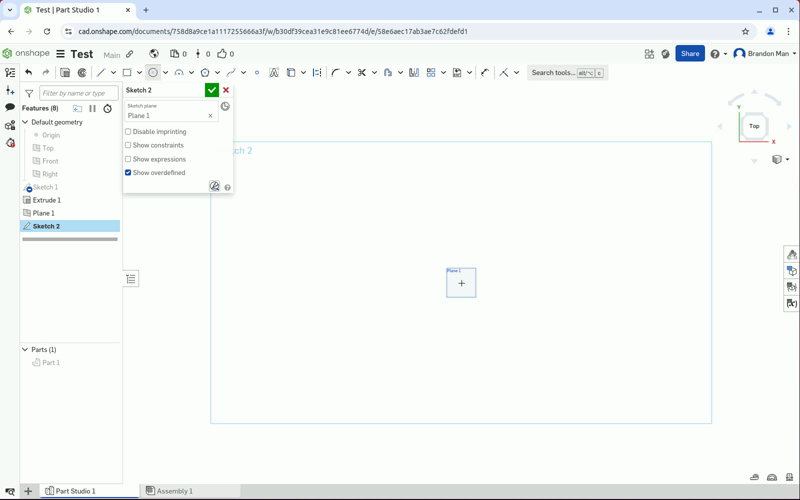
key_up(shift)
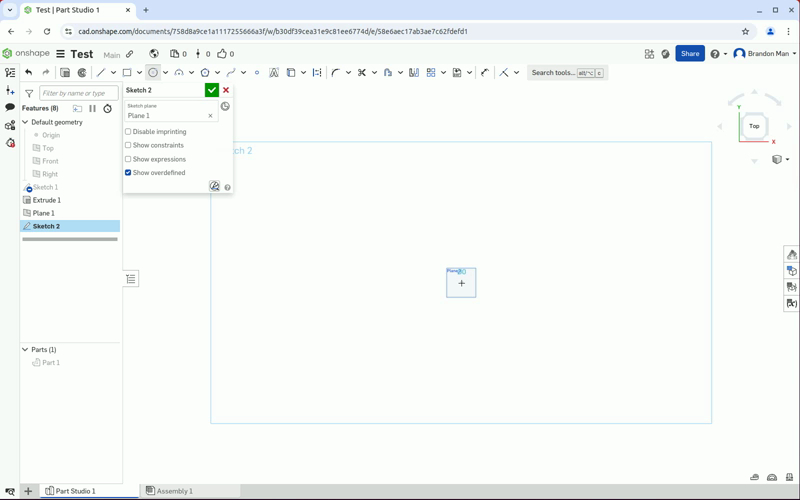
mouse_move(491, 282)
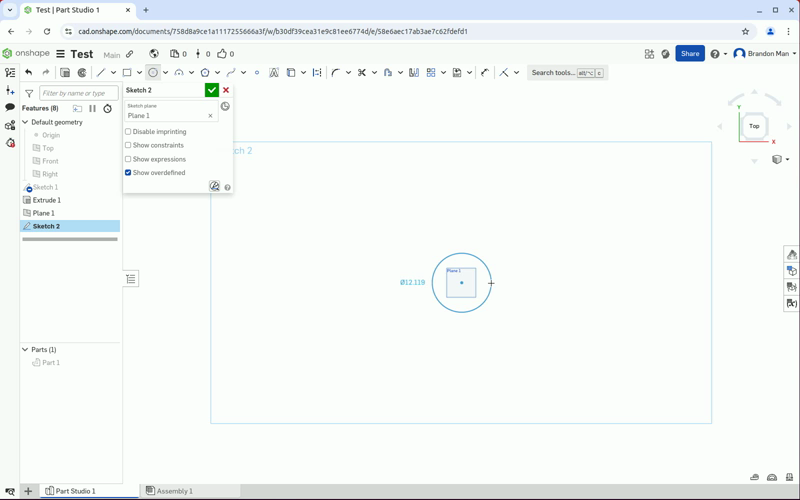
click(491, 282)
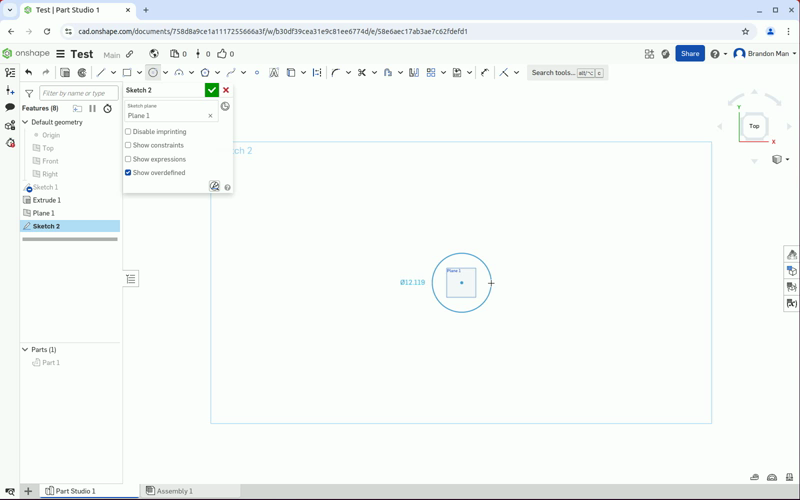
key(esc)
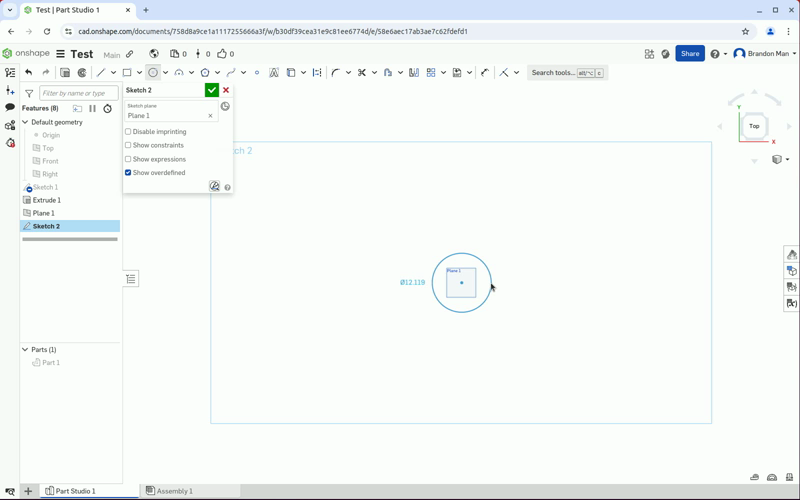
mouse_move(464, 275)
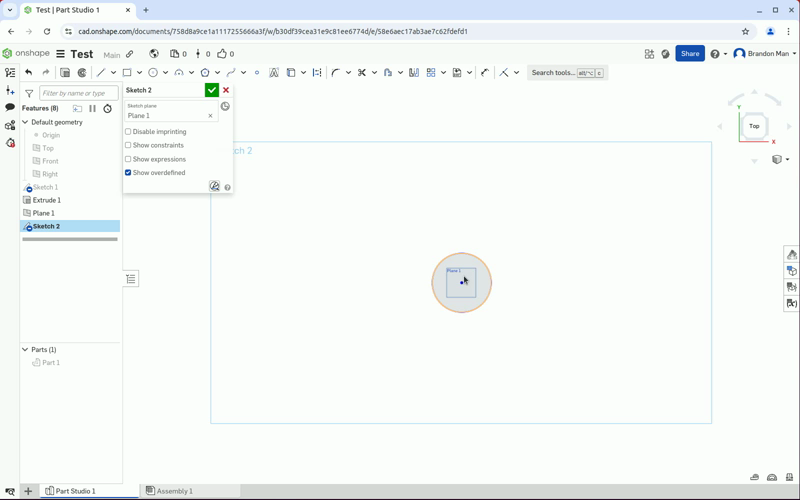
click(464, 275)
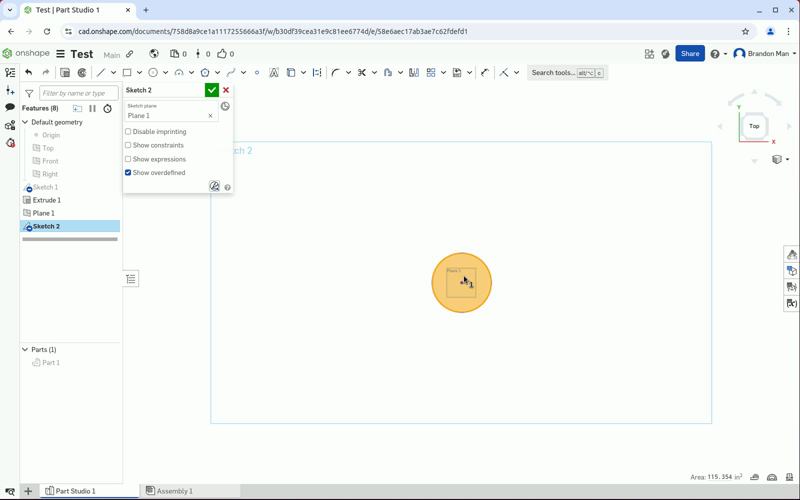
mouse_move(73, 352)
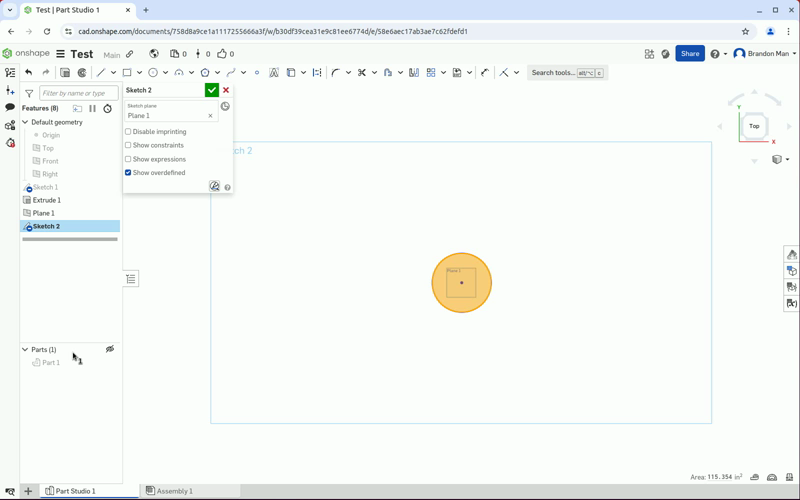
key(shift+y)
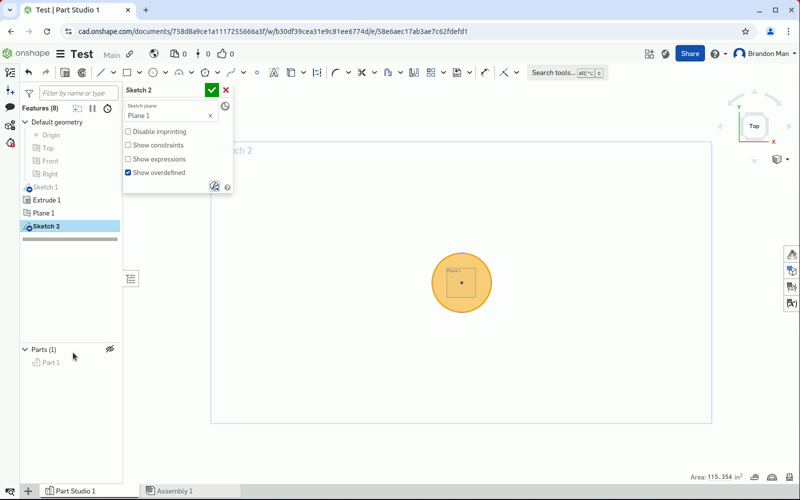
key(shift+e)
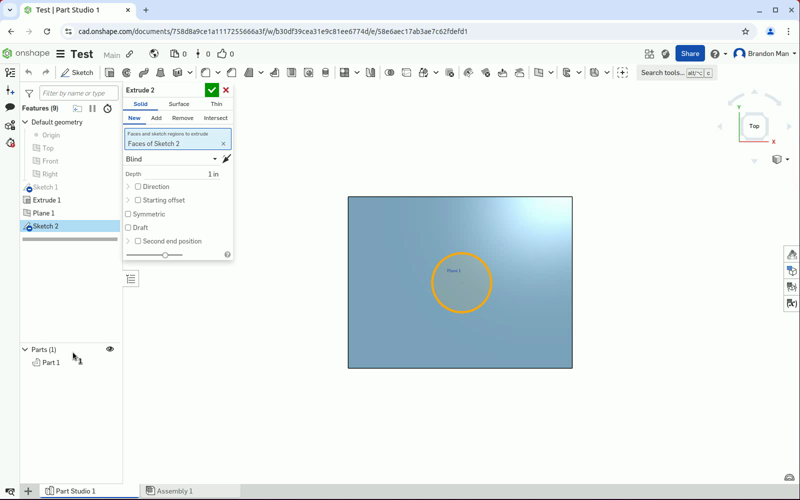
mouse_move(143, 106)
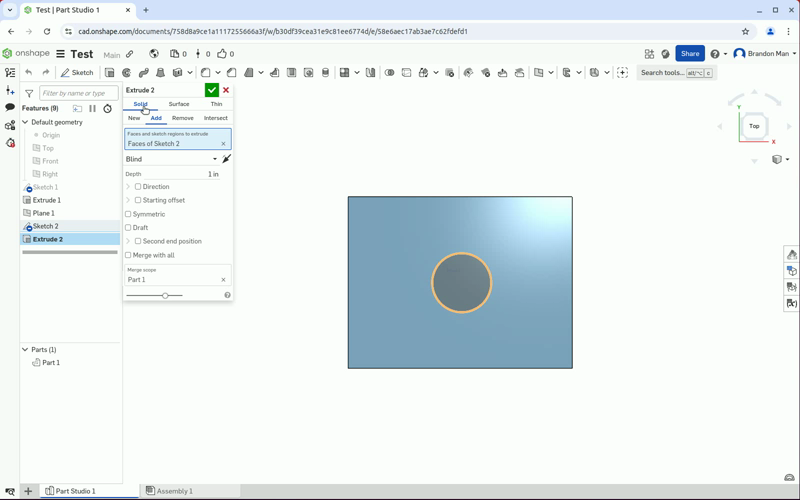
click(143, 106)
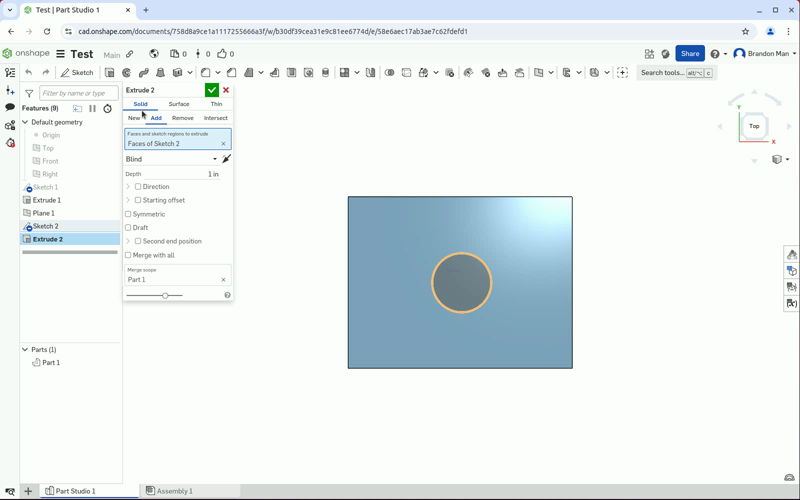
mouse_move(137, 120)
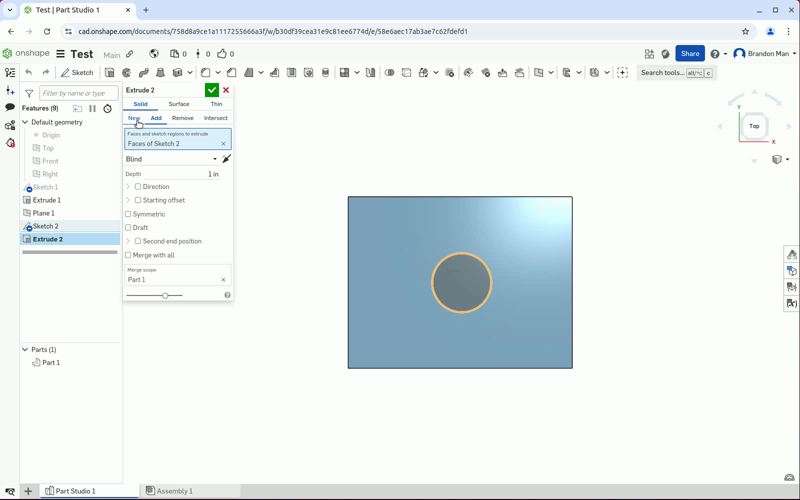
click(137, 120)
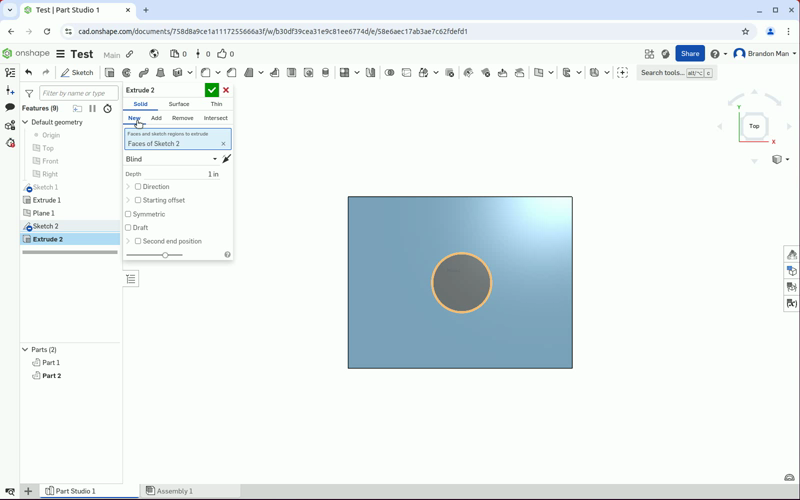
key(tab, 4)
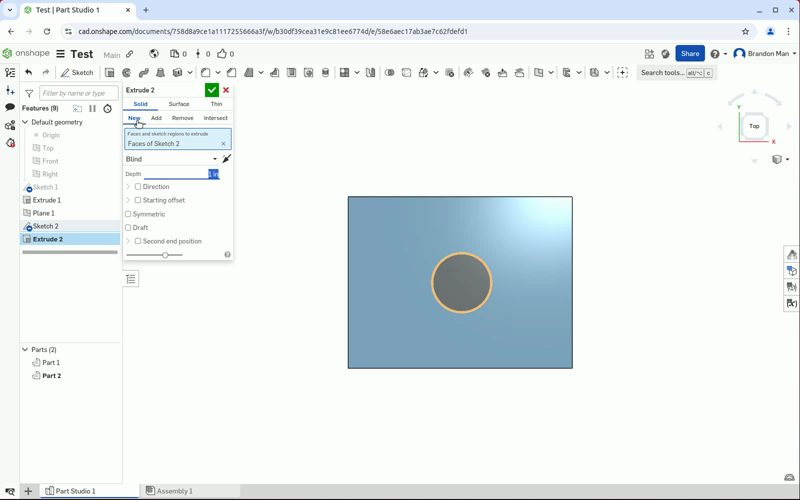
text(8.425)
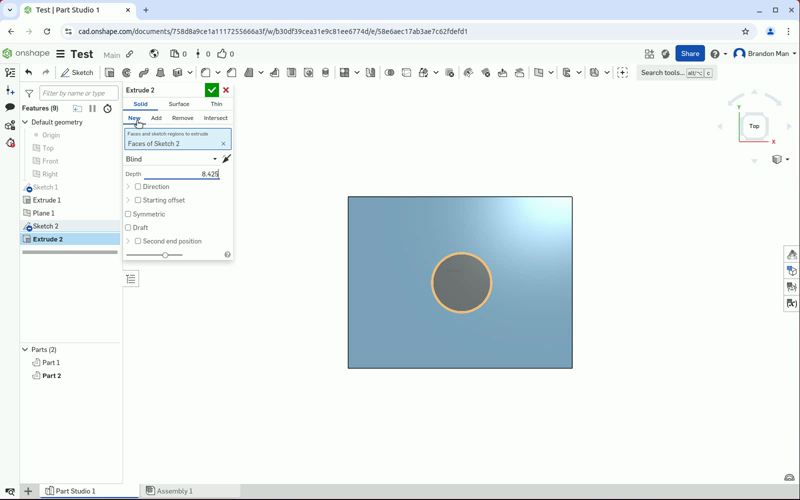
key(enter)
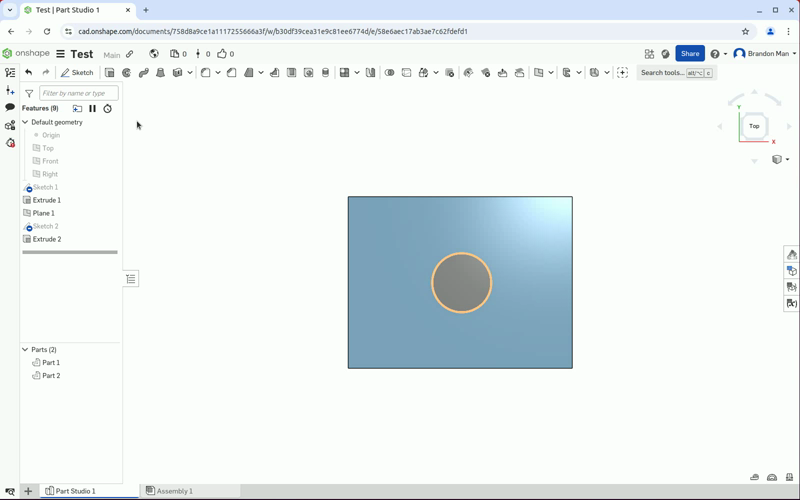
key(shift+h)
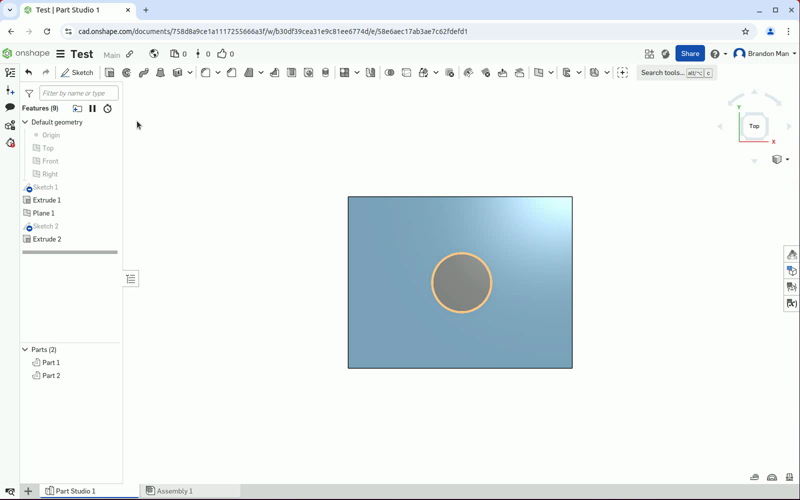
key(shift+h)
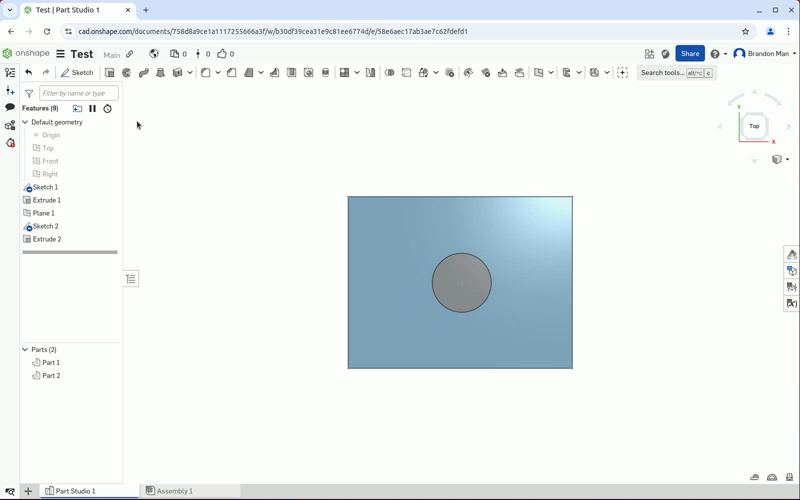
key(shift+7)
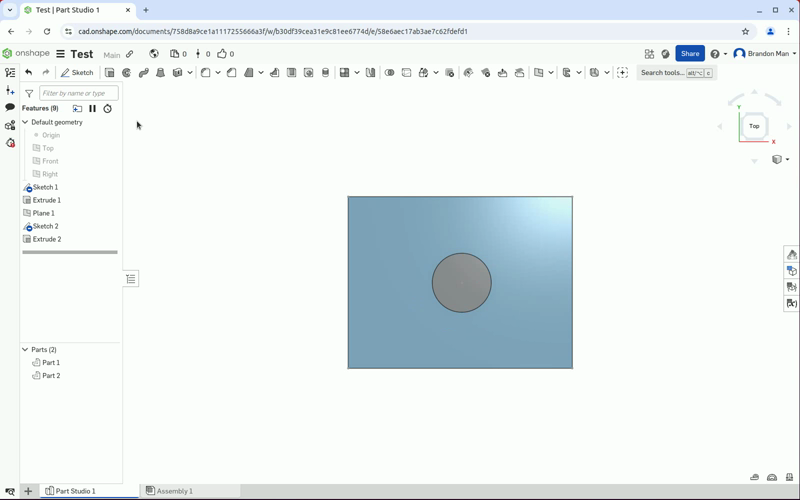
key(up, 3)
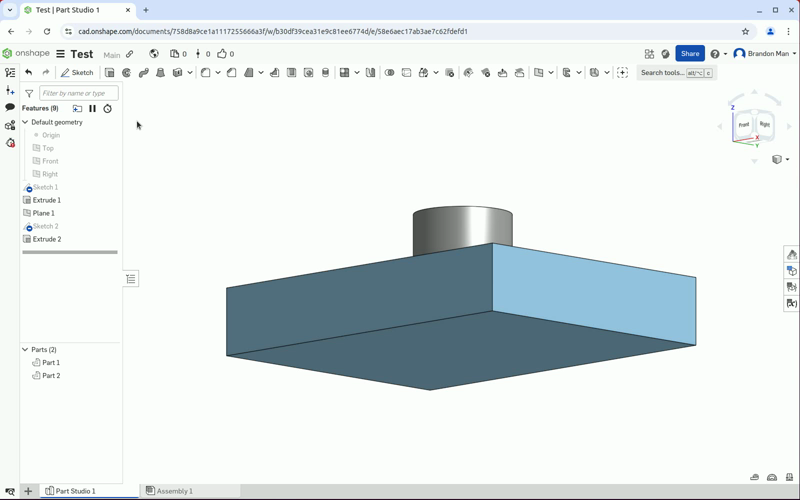
key(left, 3)
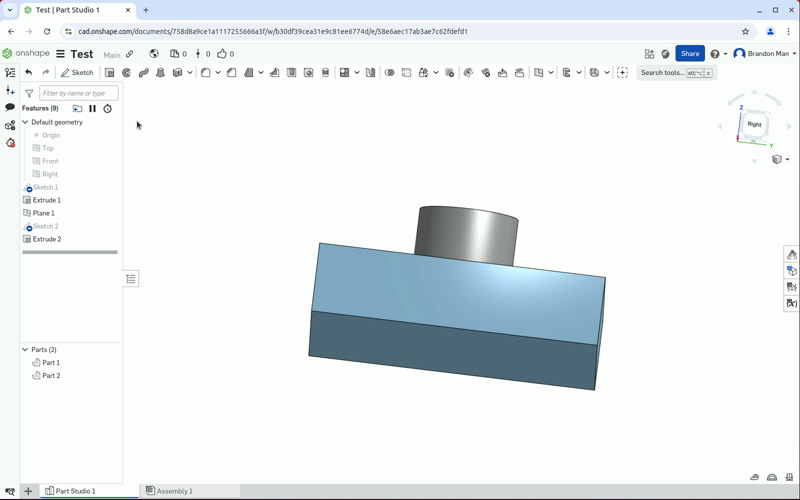
key(right, 3)
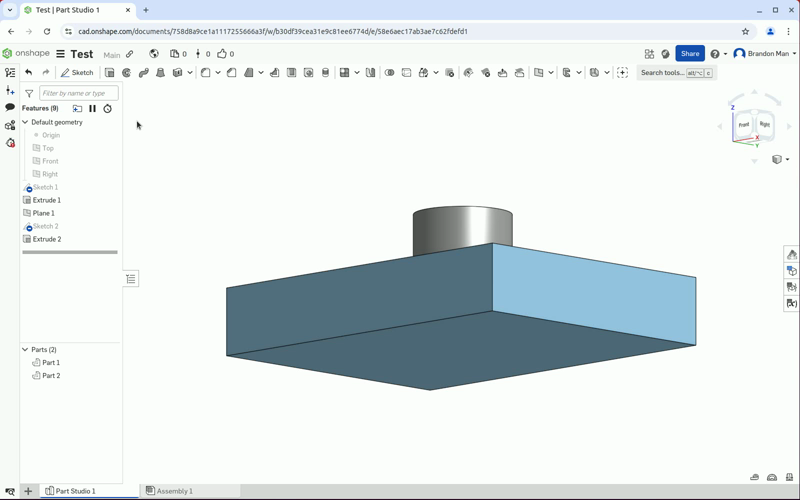
key(down, 3)
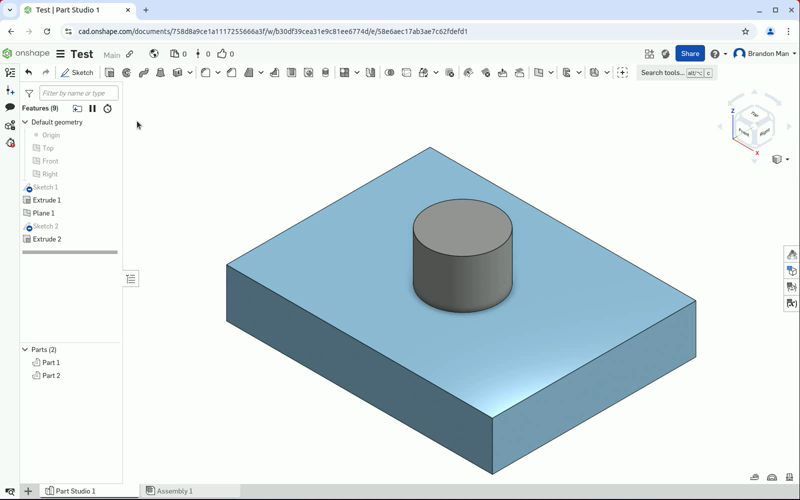
mouse_move(73, 189)
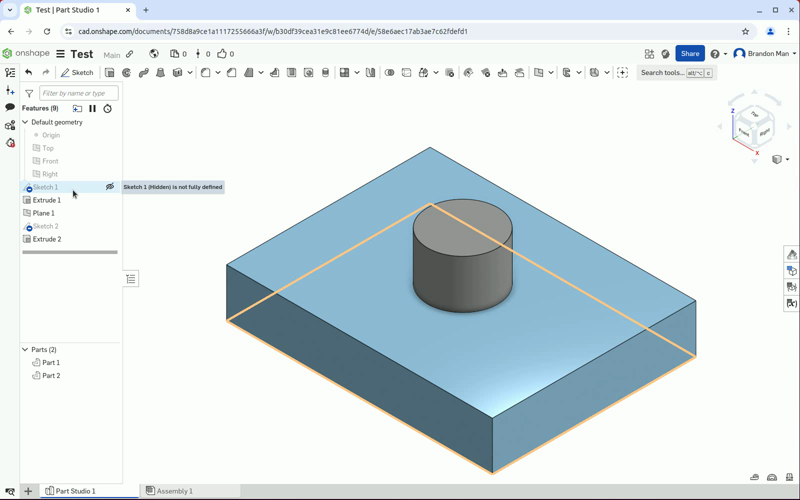
click(73, 189)